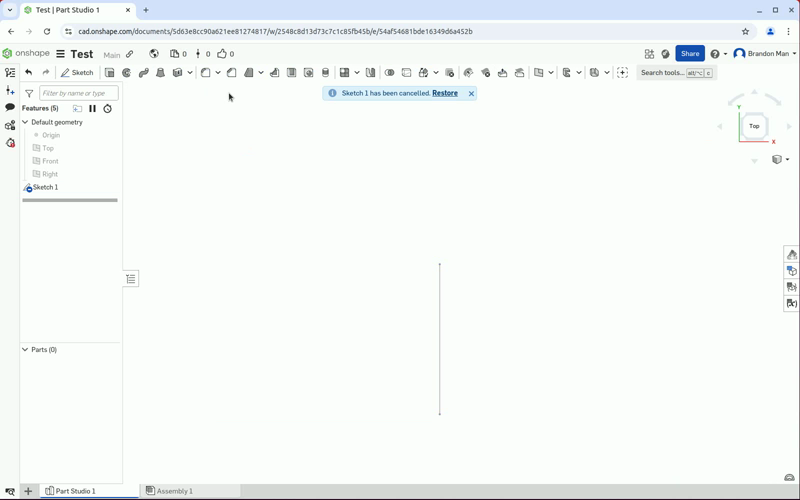
key(shift+h)
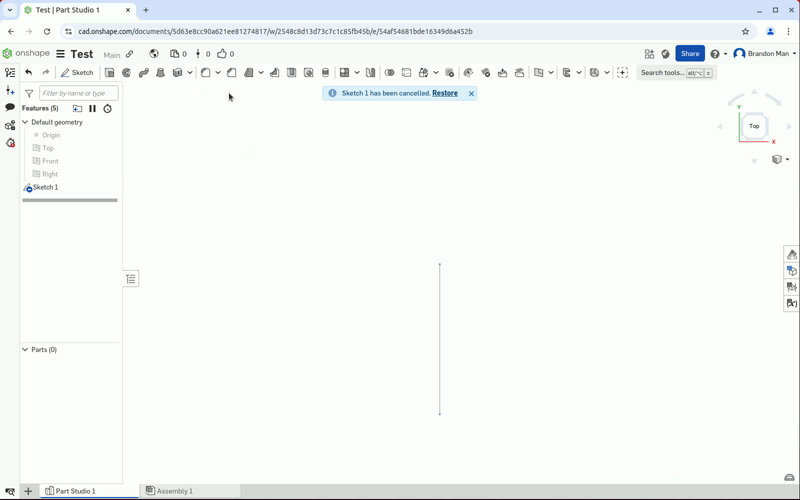
key(shift+s)
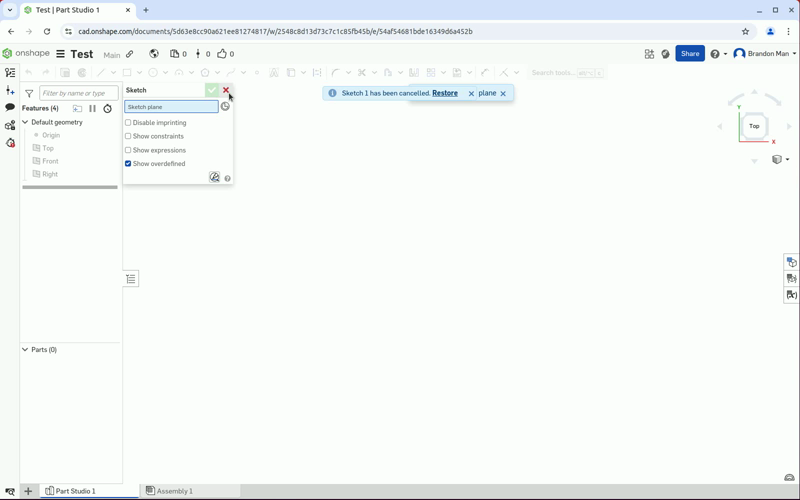
mouse_move(73, 150)
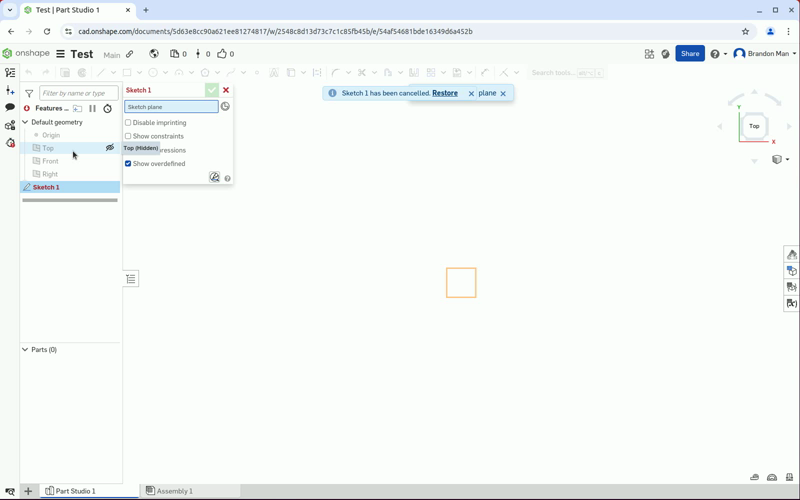
click(73, 150)
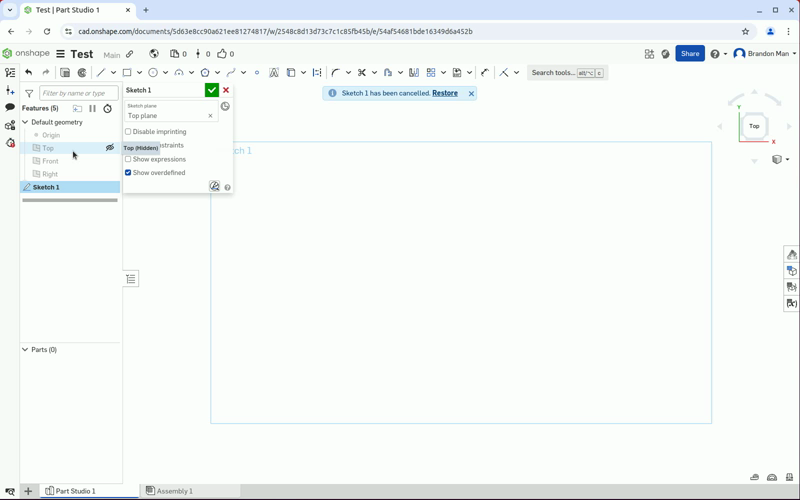
mouse_move(73, 352)
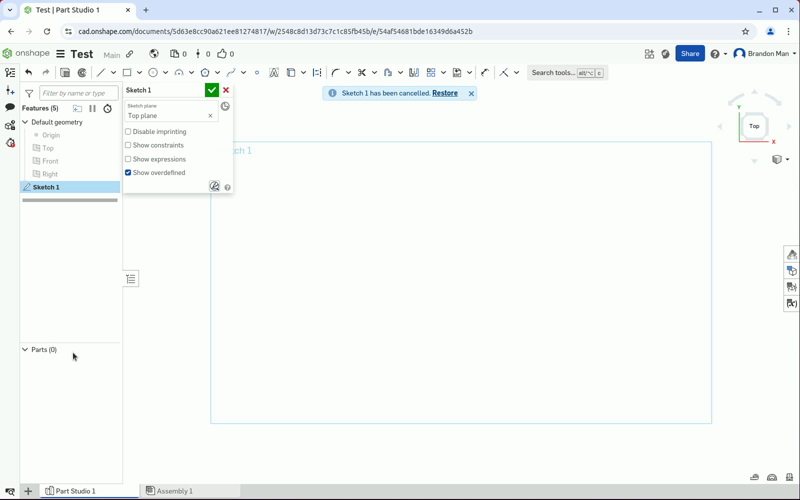
key(y)
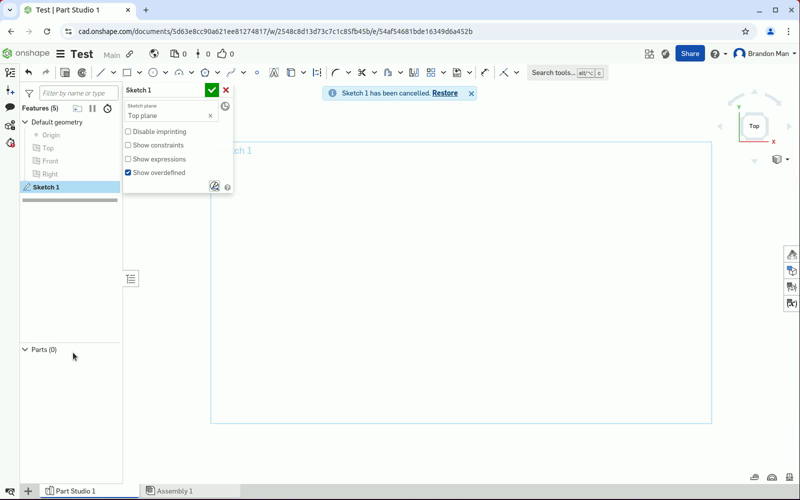
key(c)
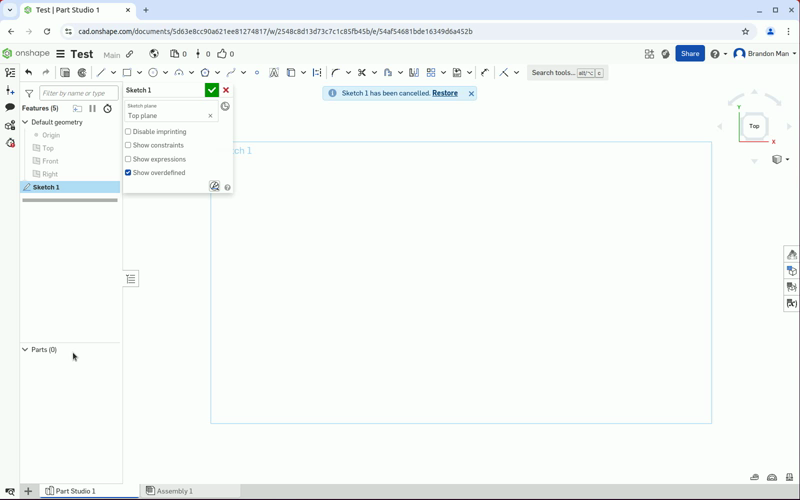
key_down(shift)
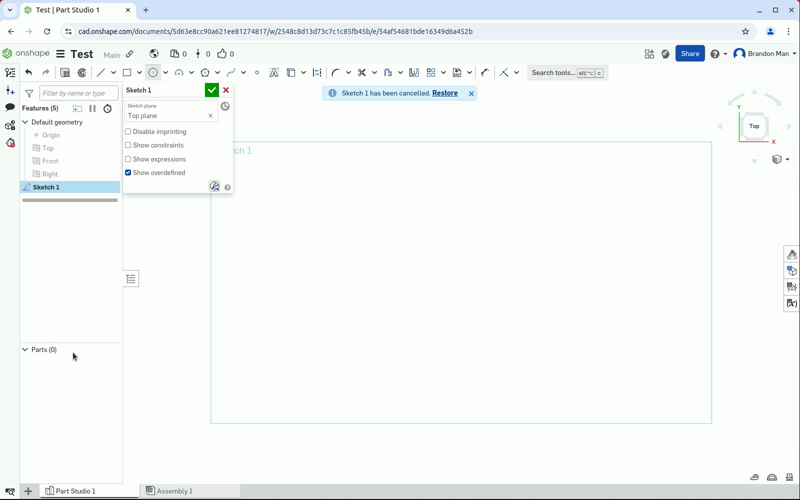
mouse_move(460, 282)
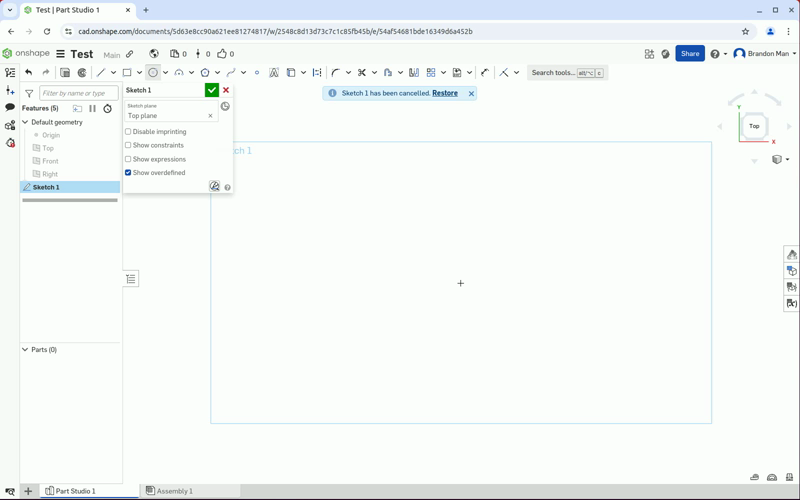
click(460, 282)
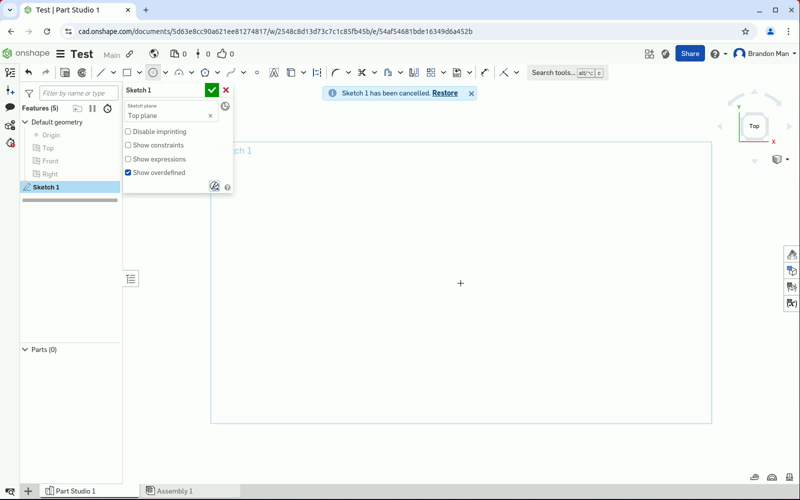
key_up(shift)
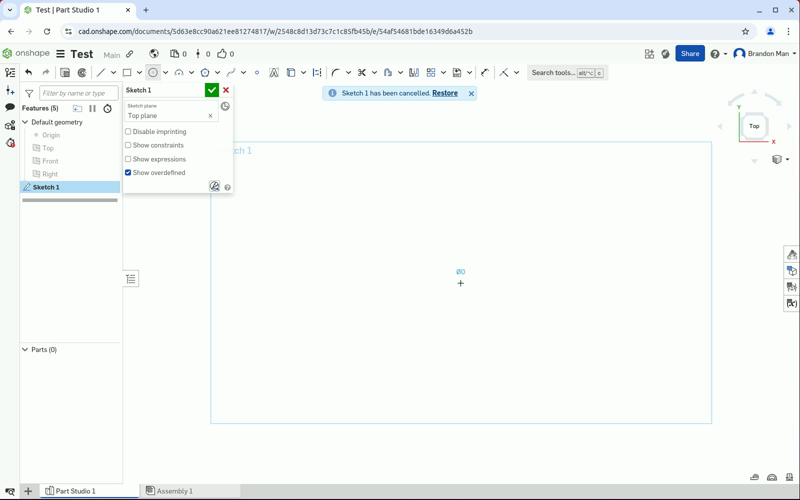
mouse_move(533, 282)
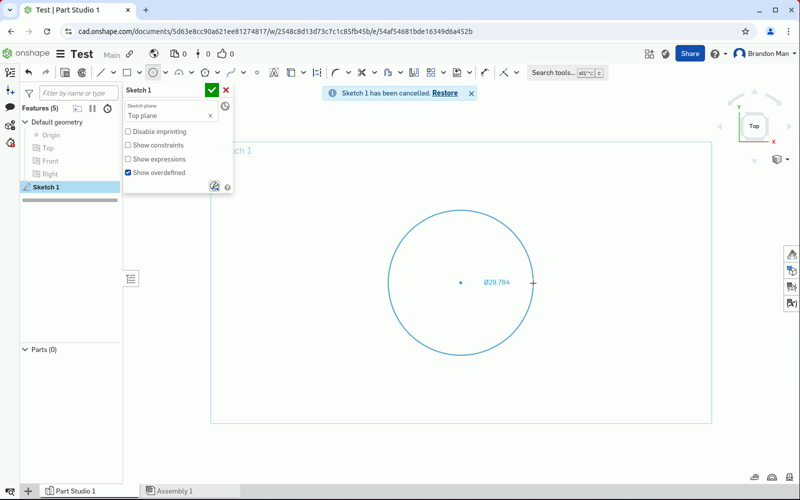
click(533, 282)
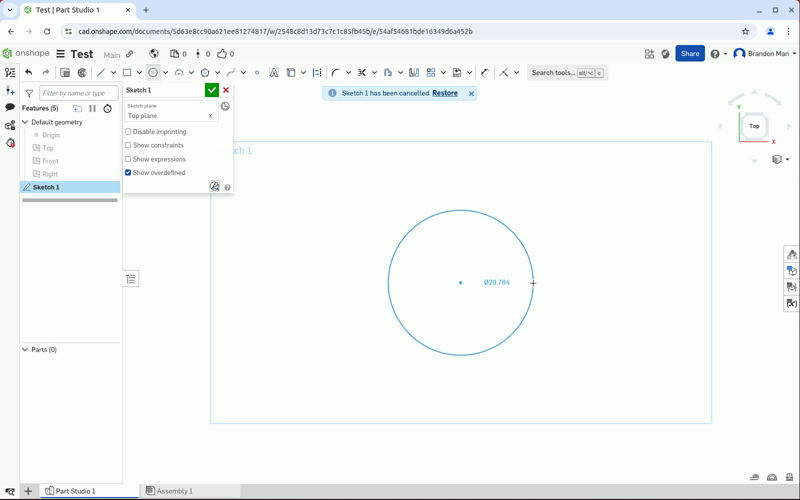
key(esc)
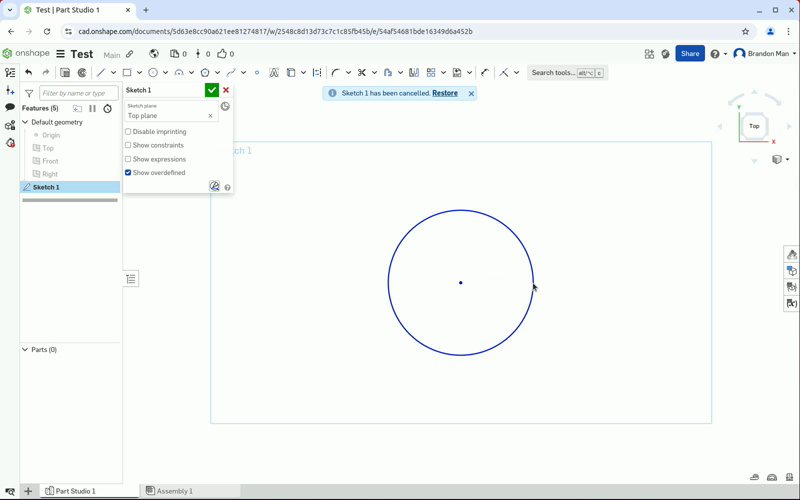
mouse_move(479, 264)
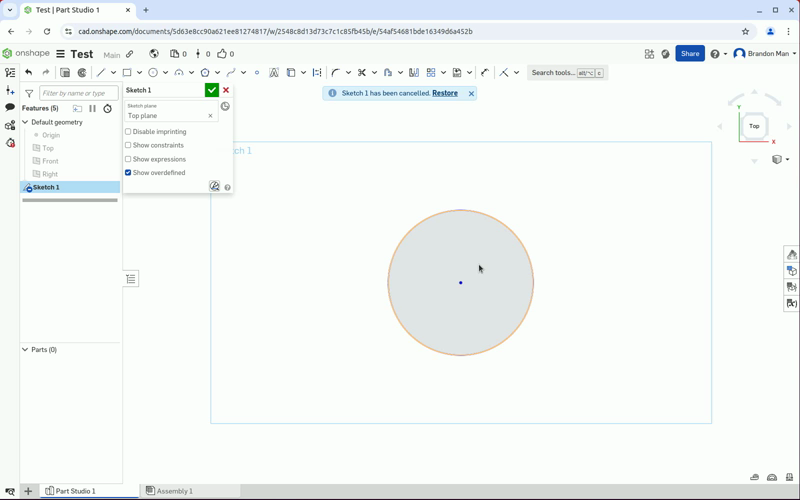
click(479, 264)
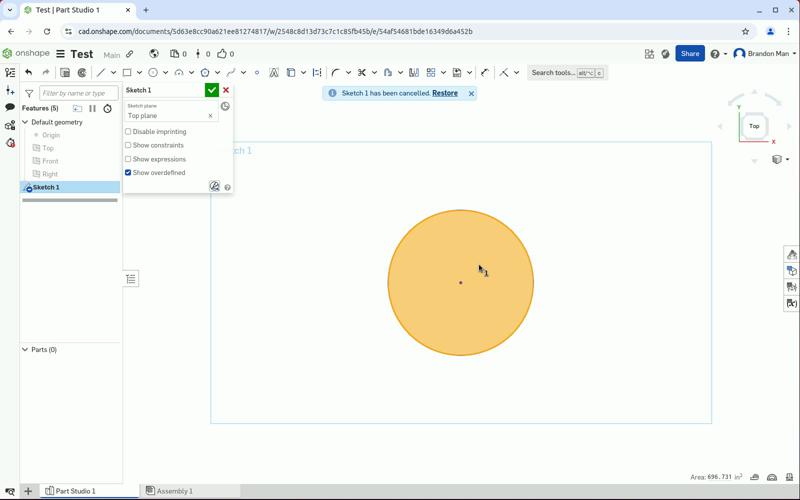
mouse_move(73, 352)
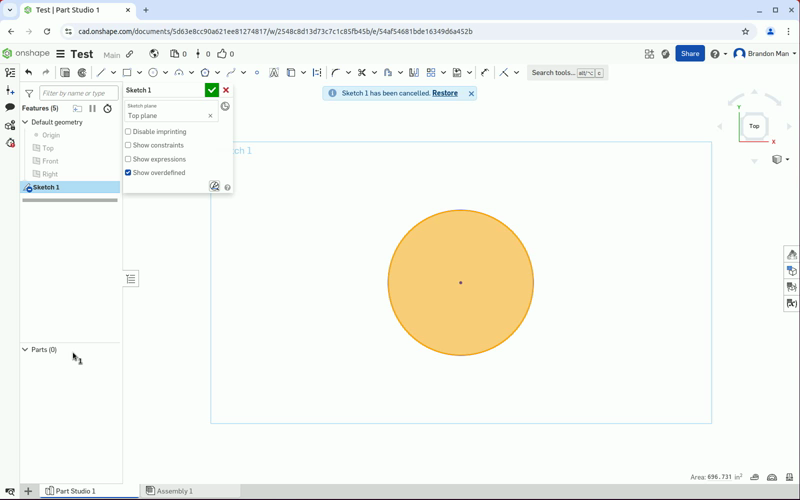
key(shift+y)
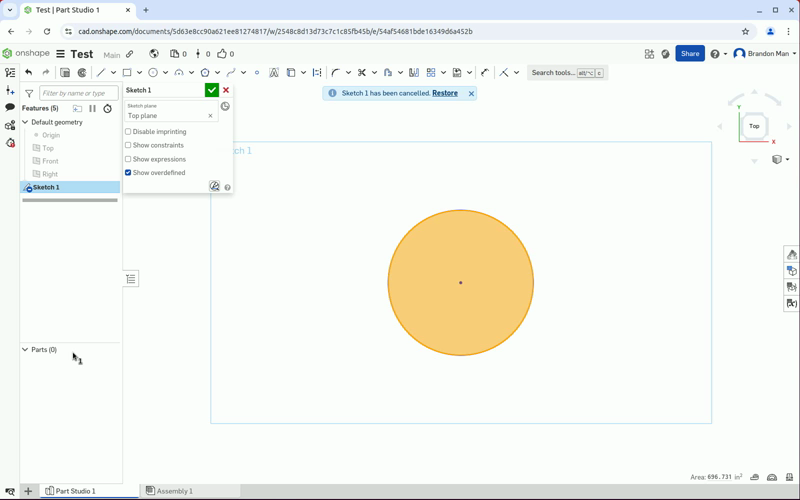
key(shift+e)
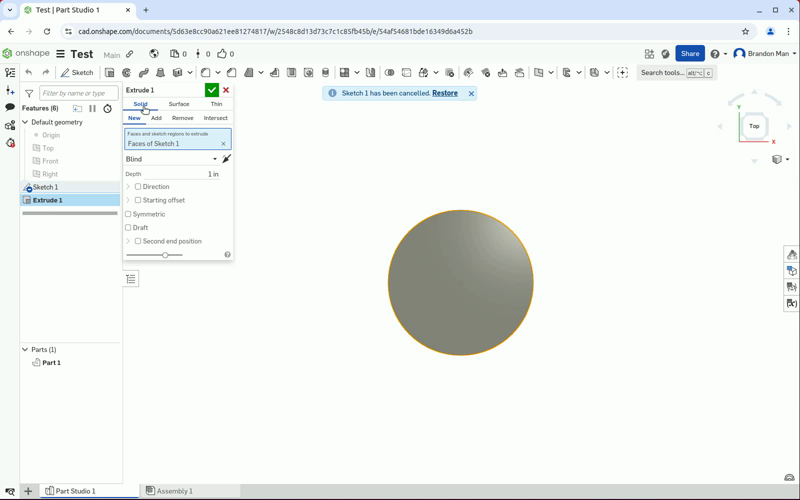
mouse_move(143, 106)
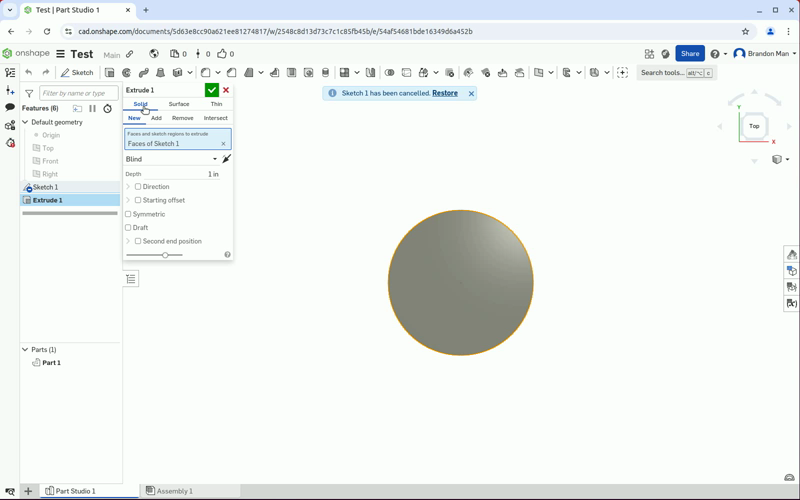
click(143, 106)
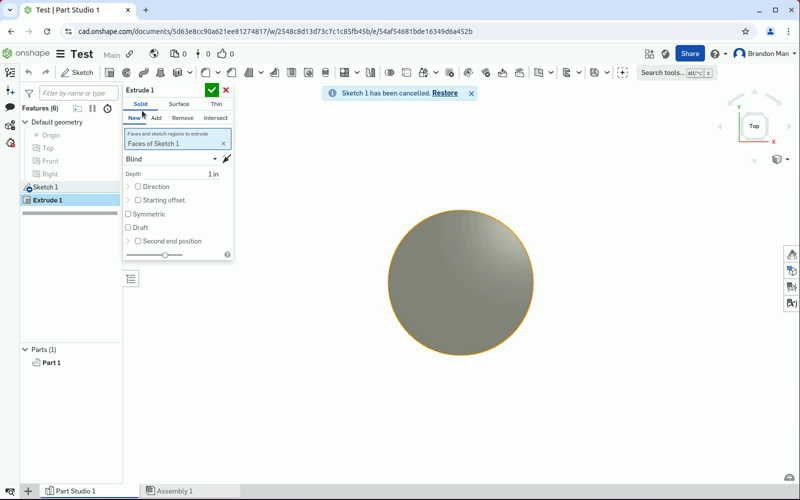
mouse_move(137, 120)
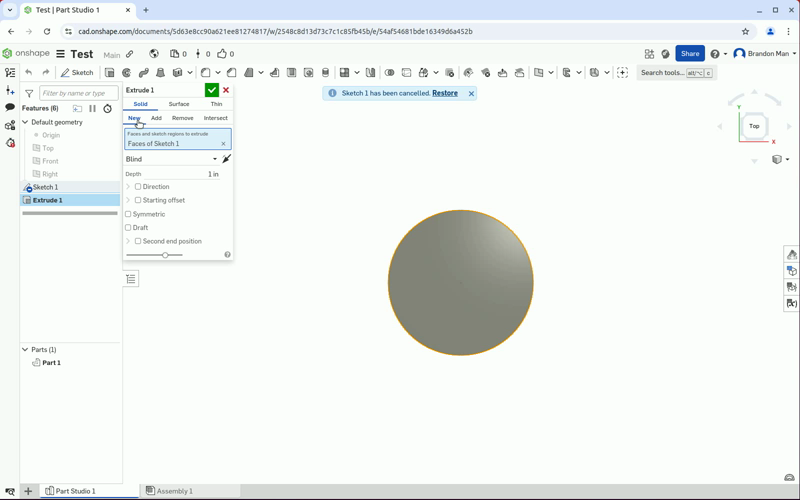
click(137, 120)
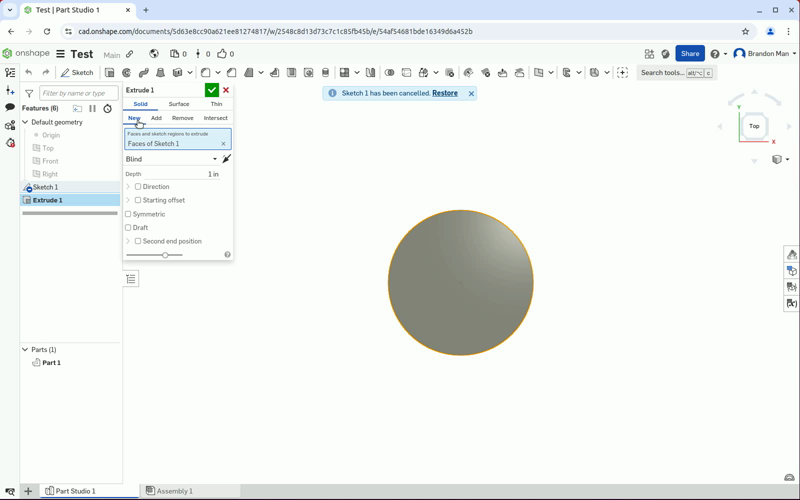
key(tab, 4)
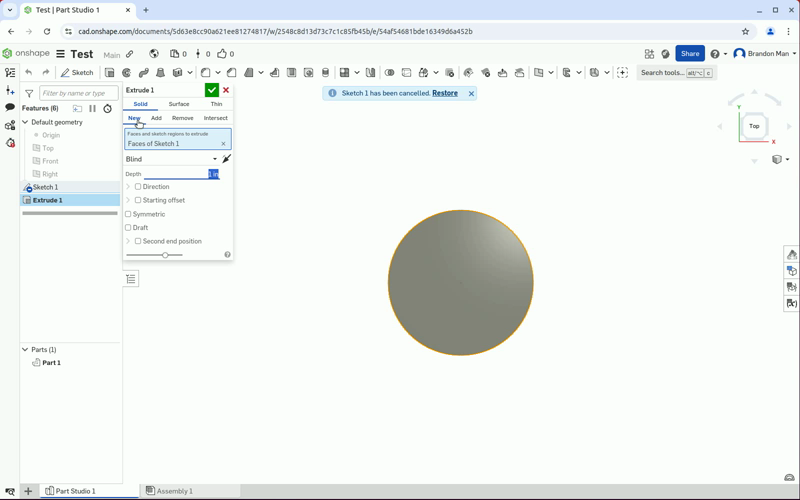
text(8.184)
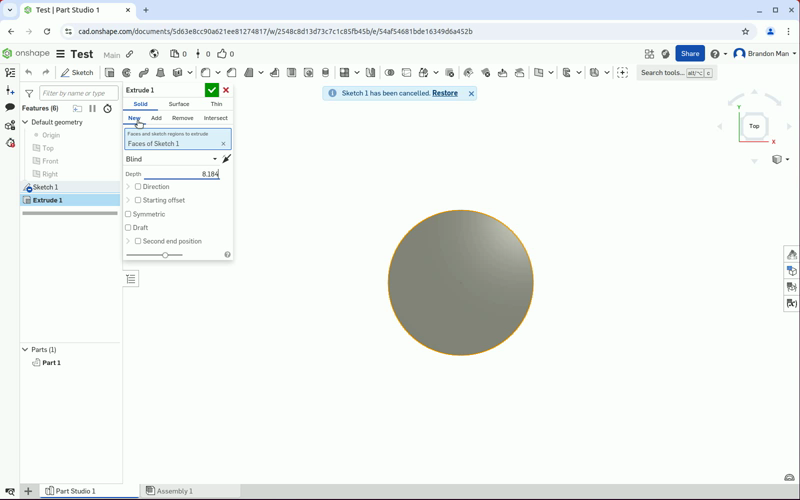
key(enter)
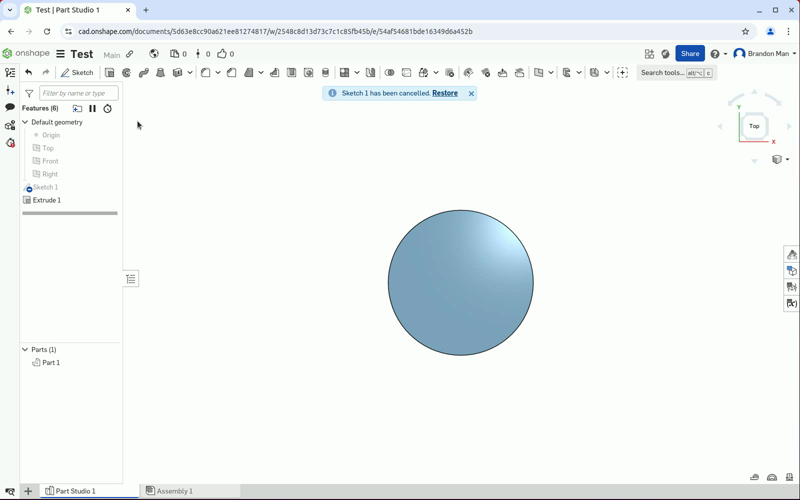
key(shift+h)
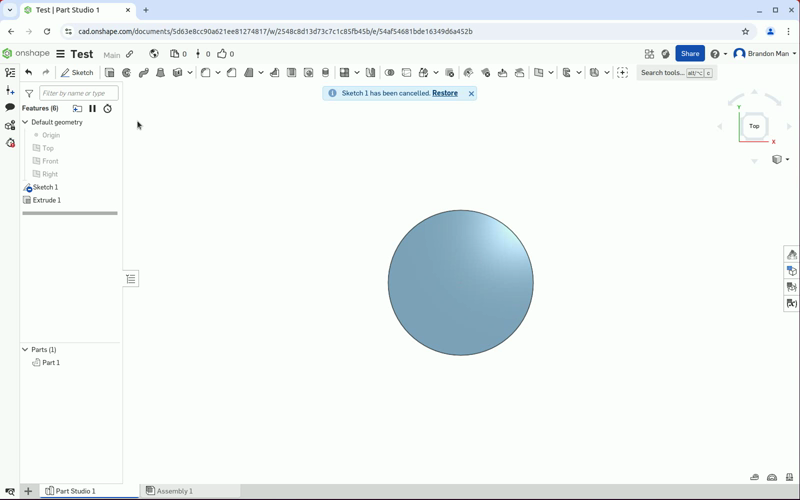
key(shift+h)
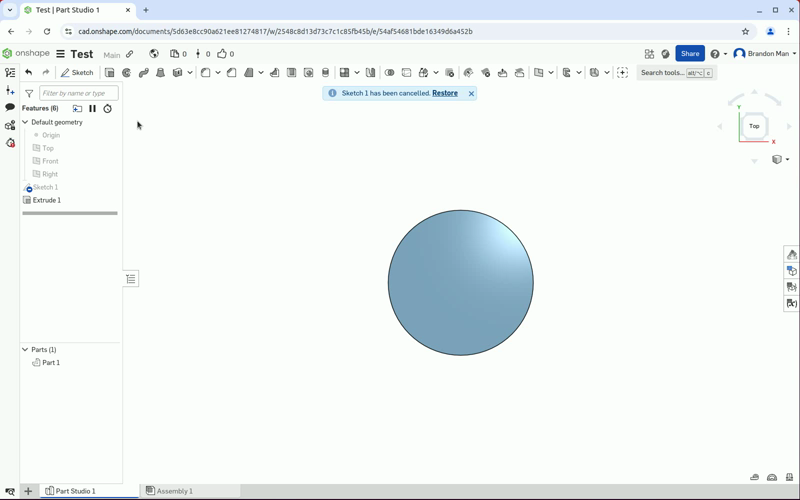
mouse_move(73, 189)
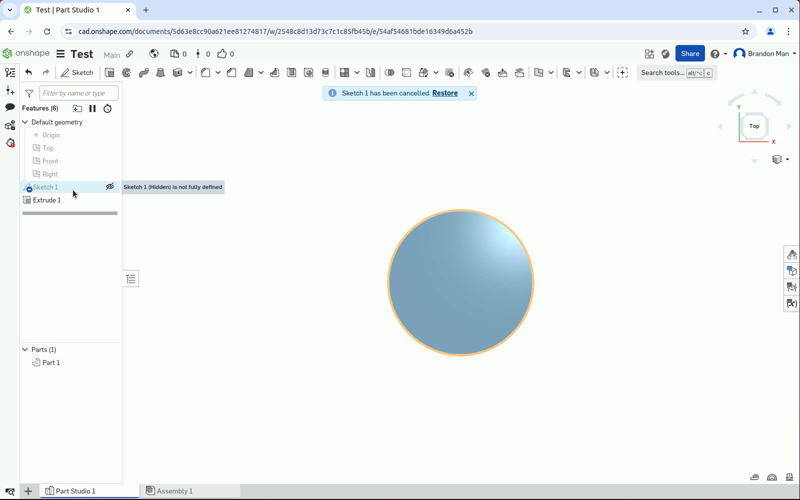
click(73, 189)
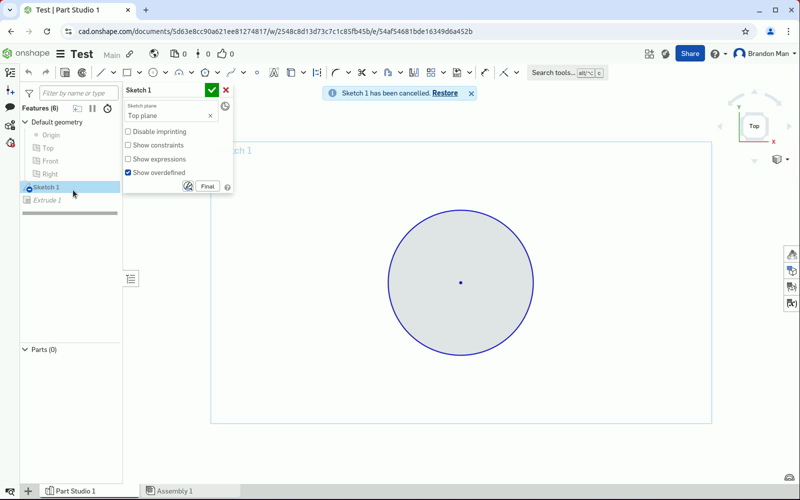
mouse_move(229, 92)
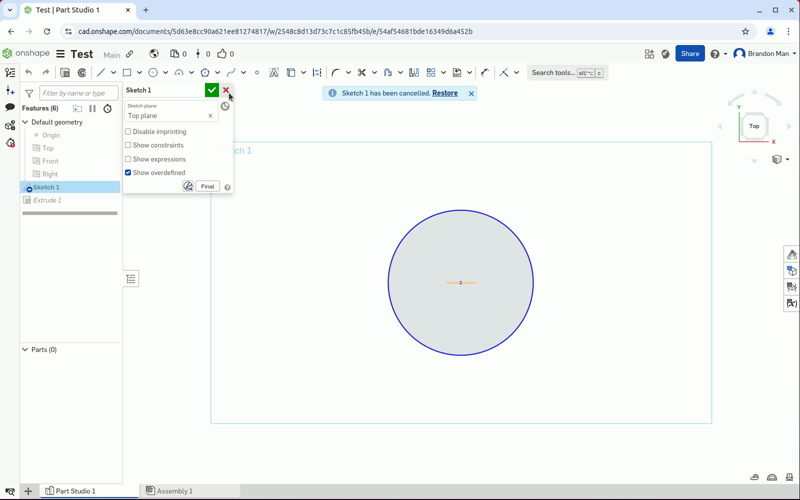
click(229, 92)
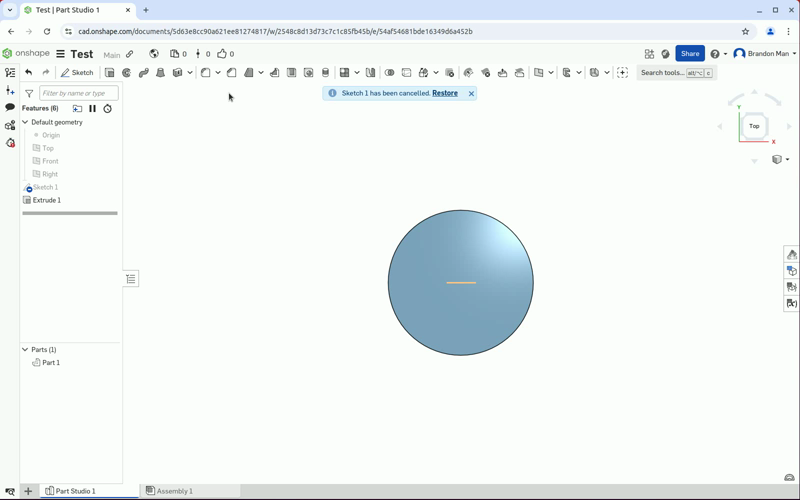
mouse_move(541, 75)
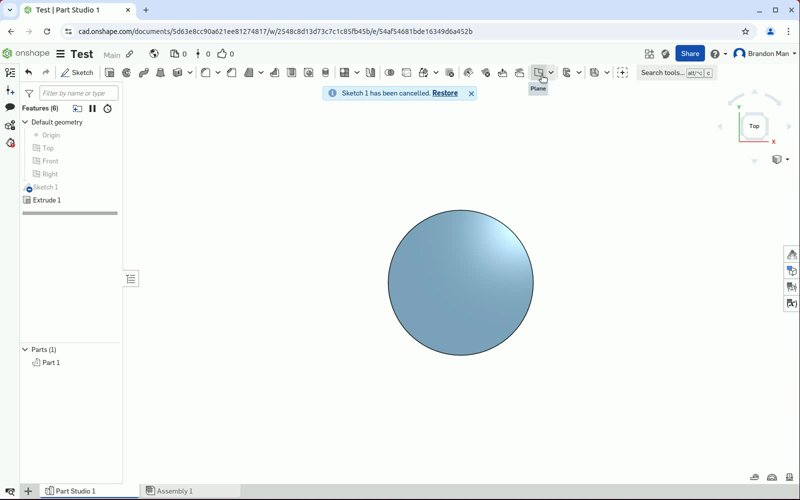
click(541, 75)
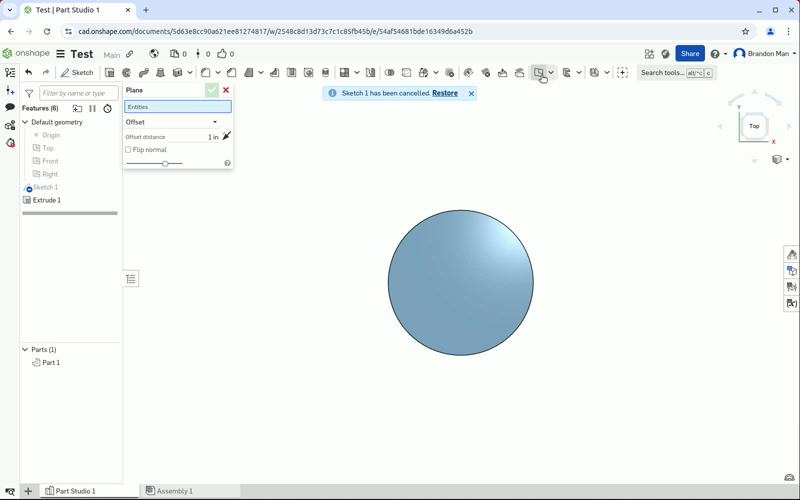
mouse_move(73, 150)
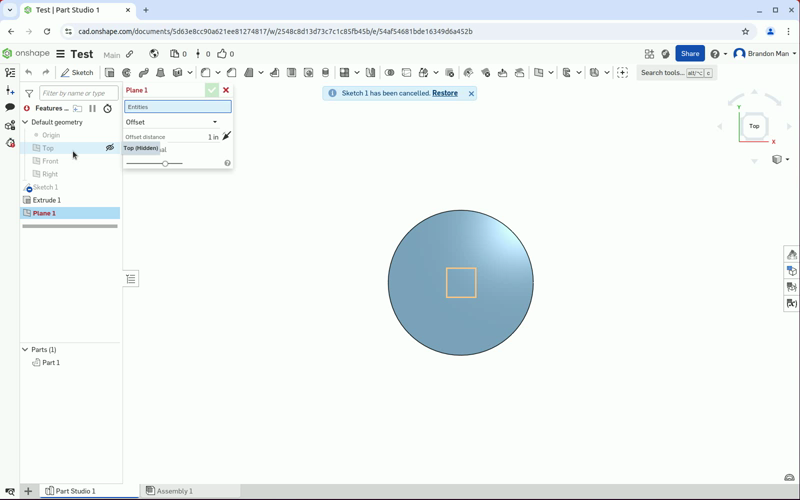
click(73, 150)
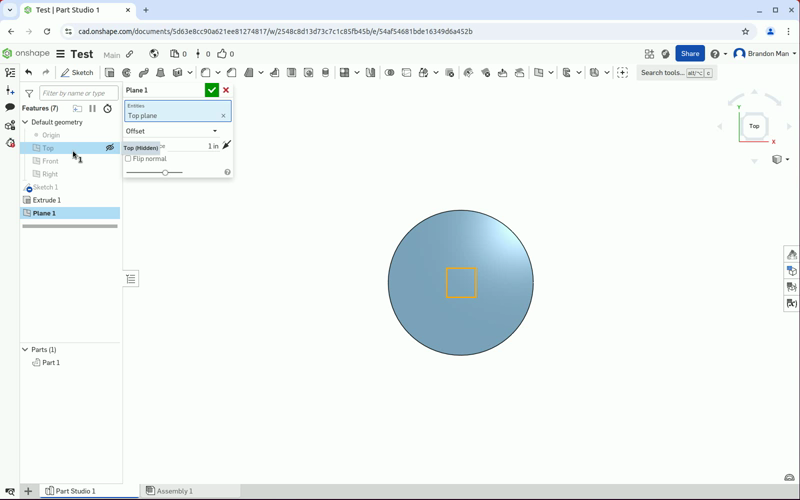
key(tab, 2)
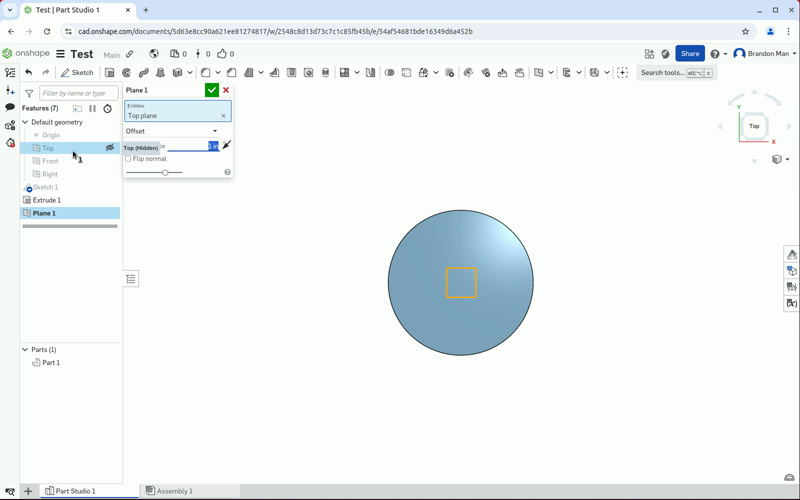
text(8.196)
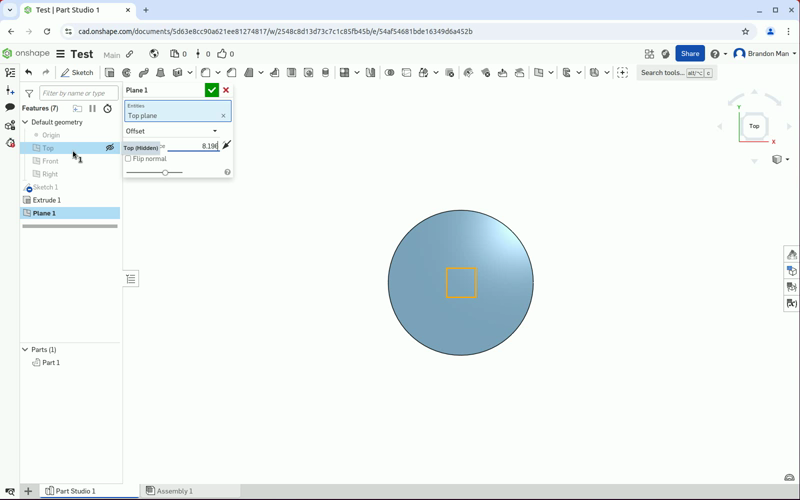
key(enter, 2)
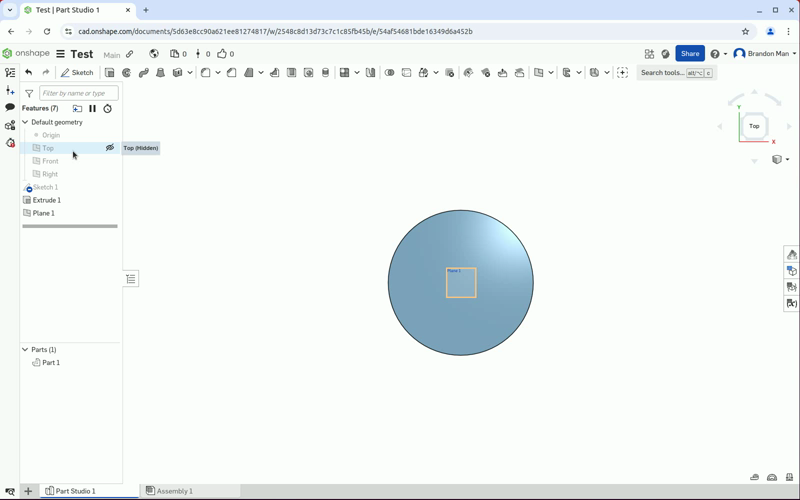
key(shift+s)
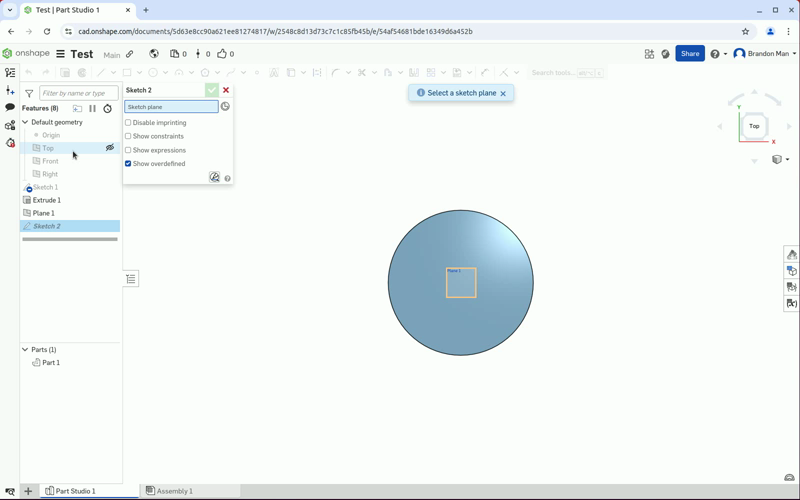
mouse_move(73, 215)
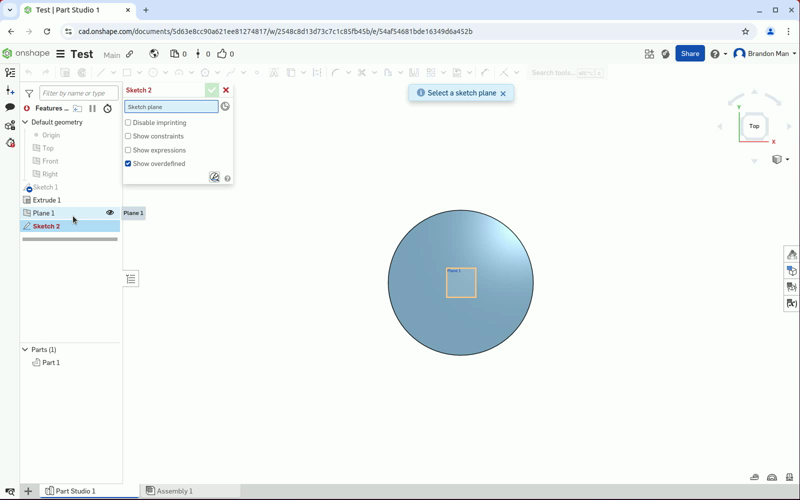
click(73, 215)
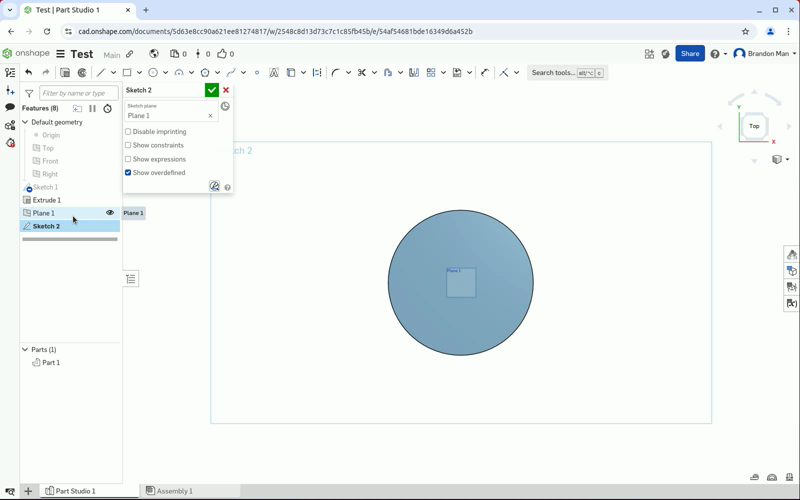
mouse_move(73, 352)
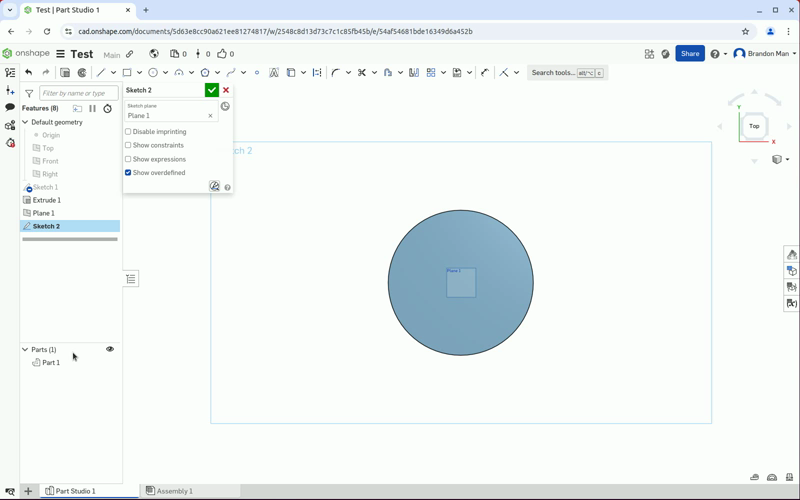
key(y)
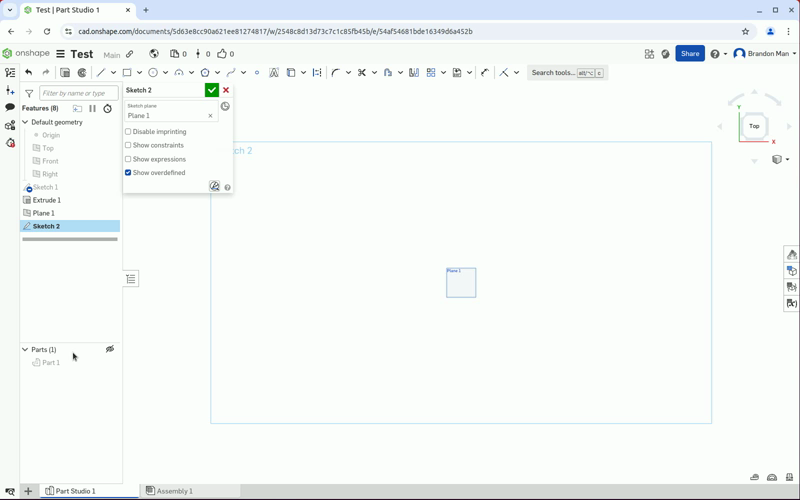
key(c)
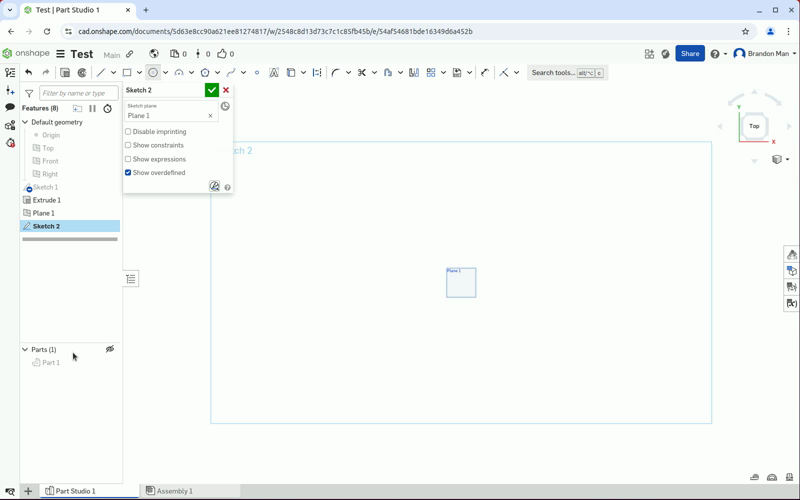
key_down(shift)
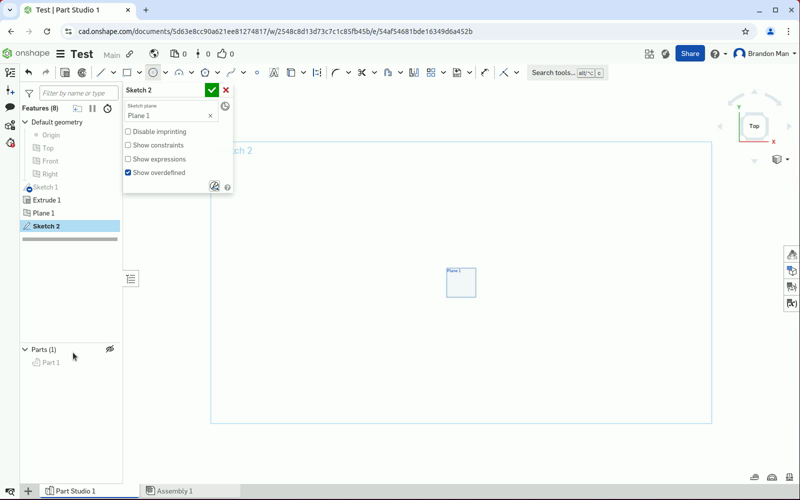
mouse_move(460, 282)
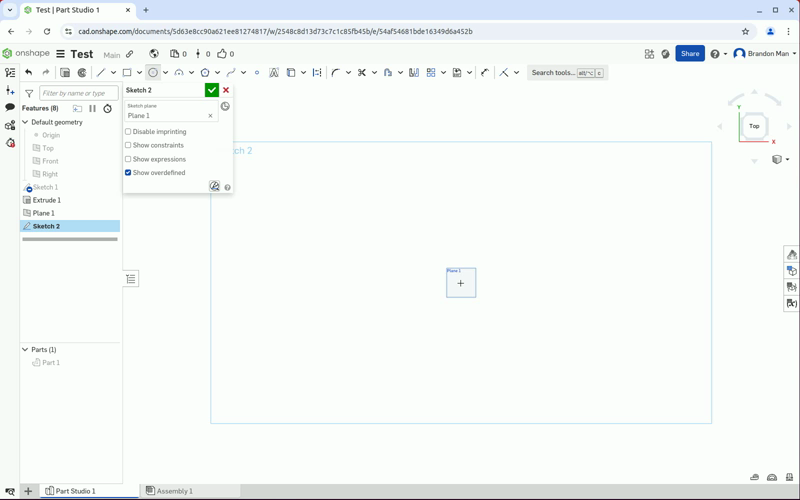
click(460, 282)
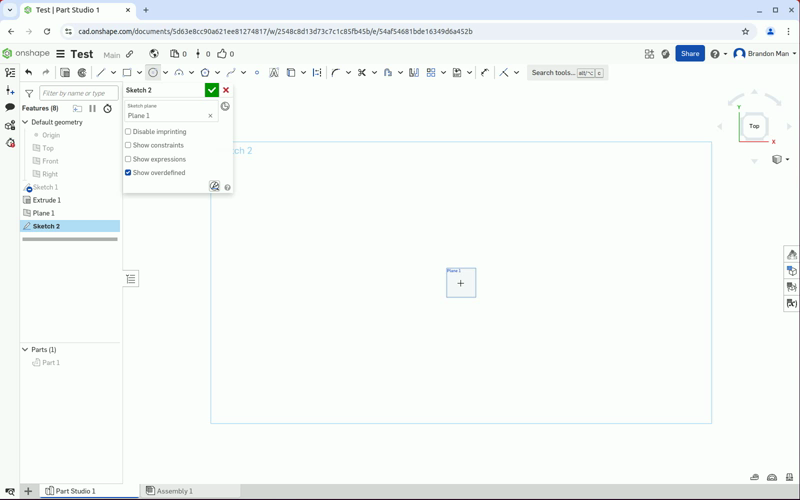
key_up(shift)
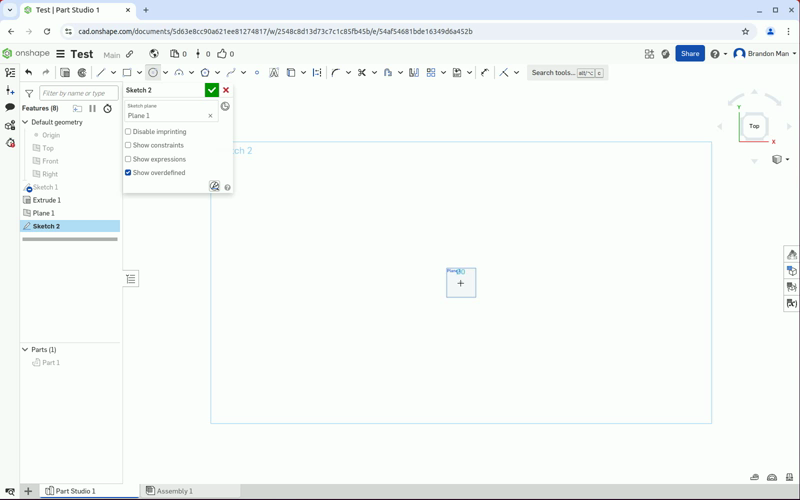
mouse_move(511, 282)
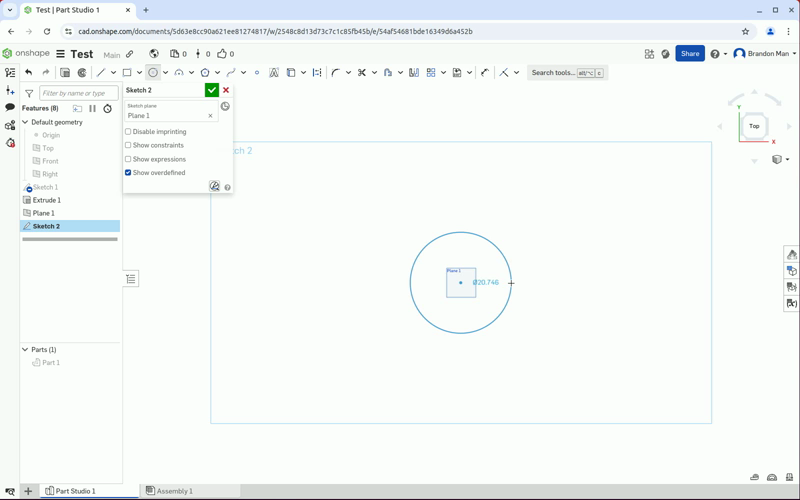
click(511, 282)
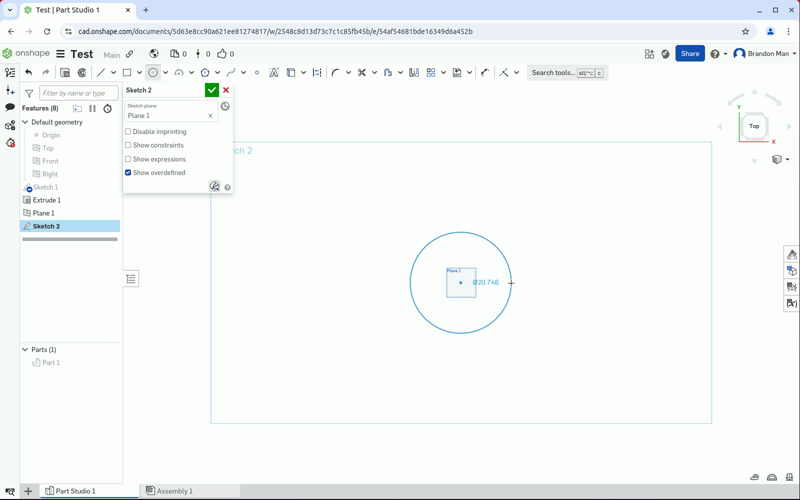
key(esc)
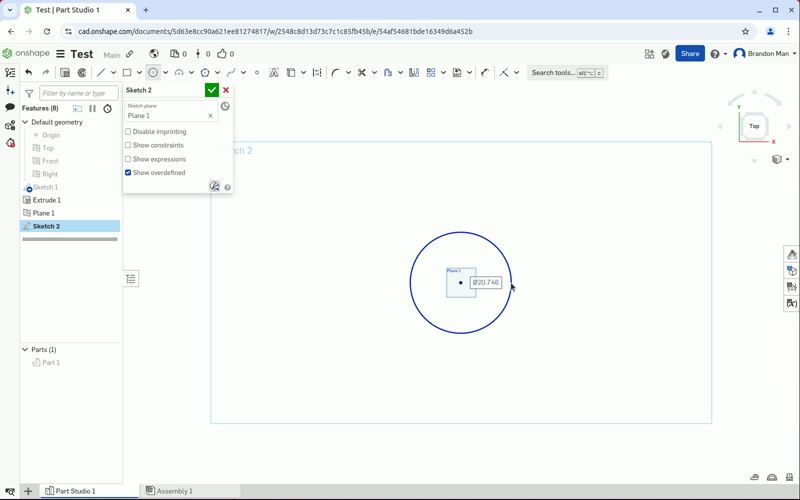
mouse_move(472, 264)
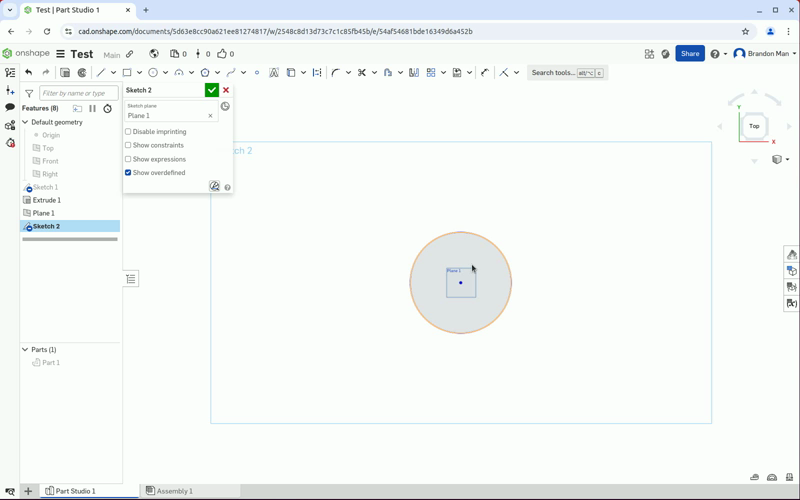
click(472, 264)
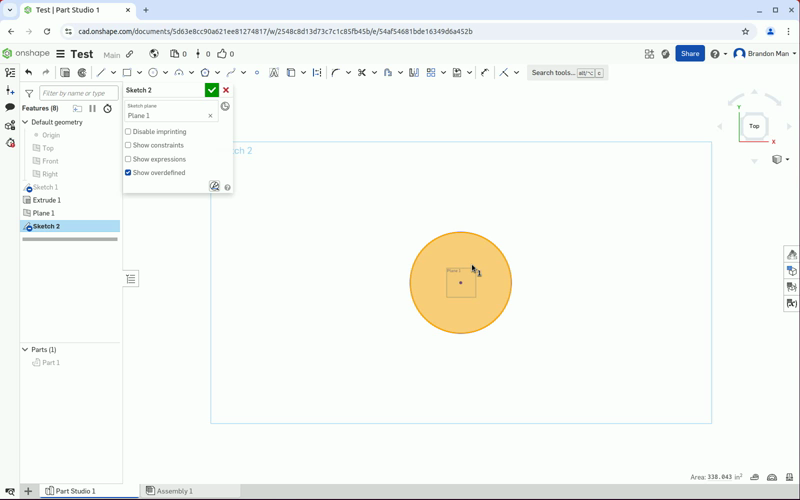
mouse_move(73, 352)
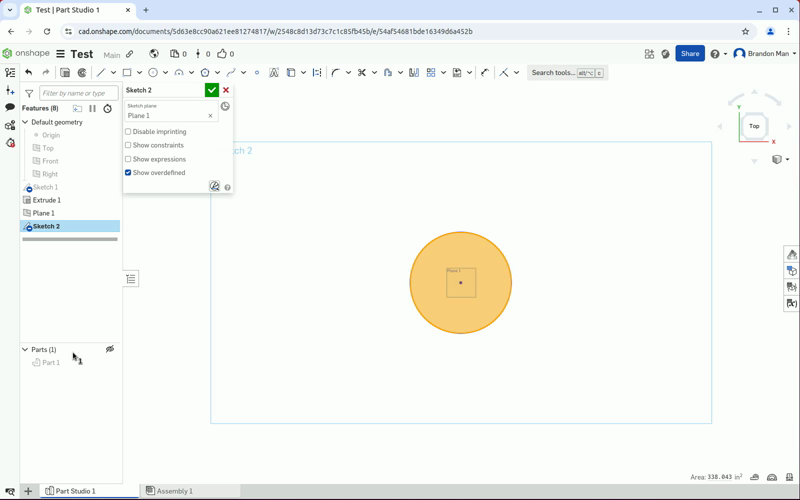
key(shift+y)
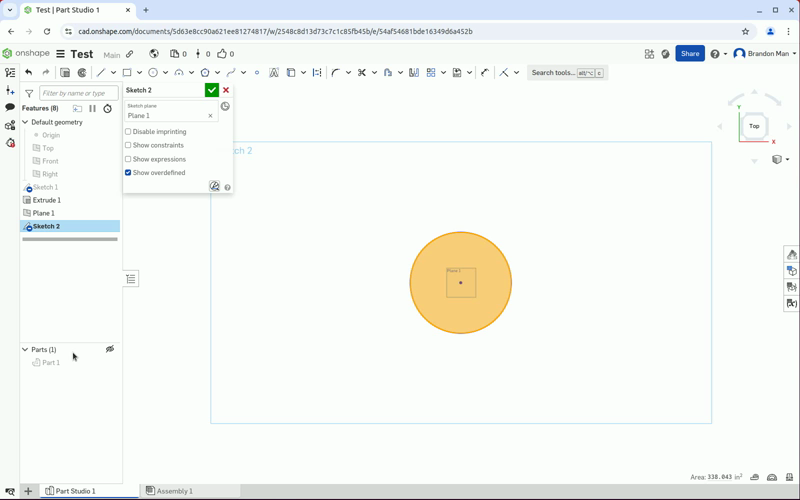
key(shift+e)
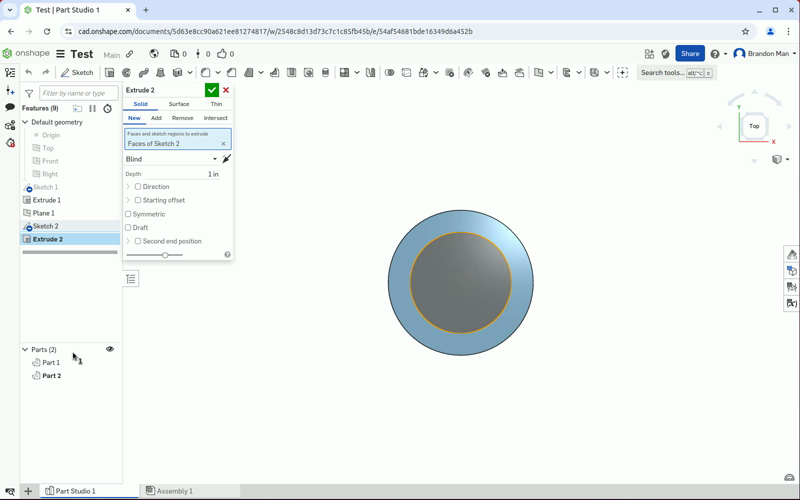
mouse_move(143, 106)
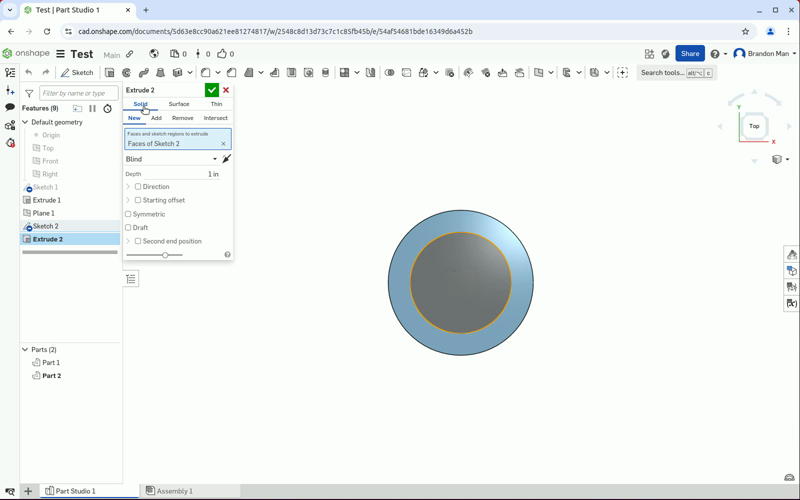
click(143, 106)
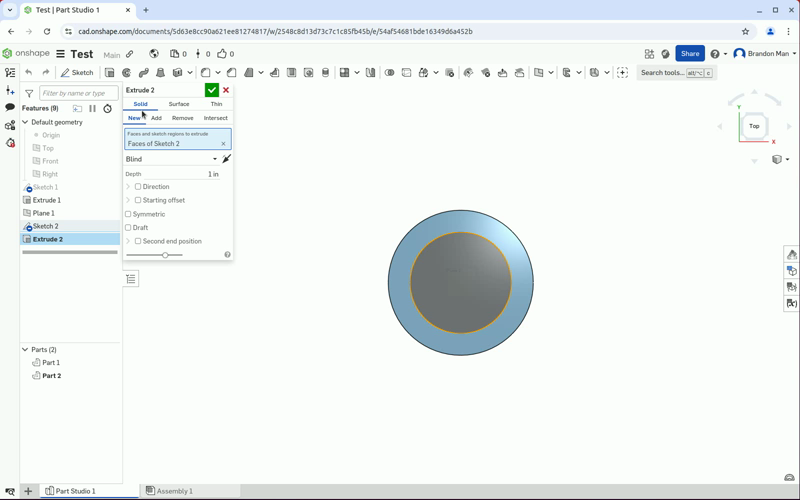
mouse_move(137, 120)
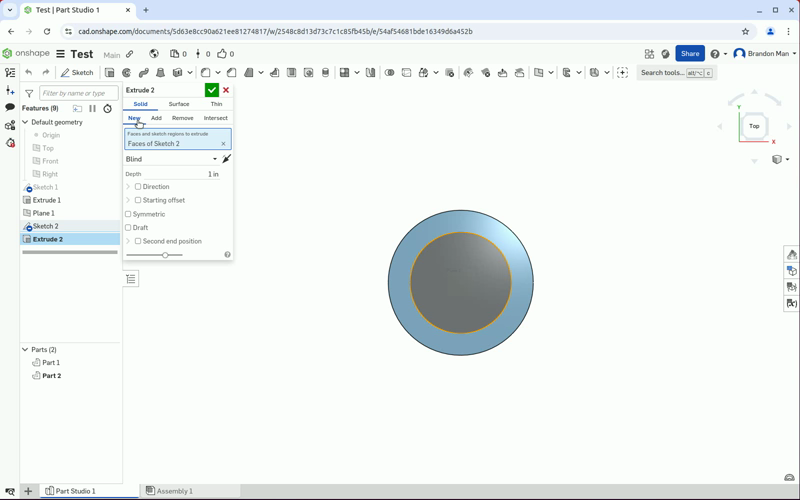
click(137, 120)
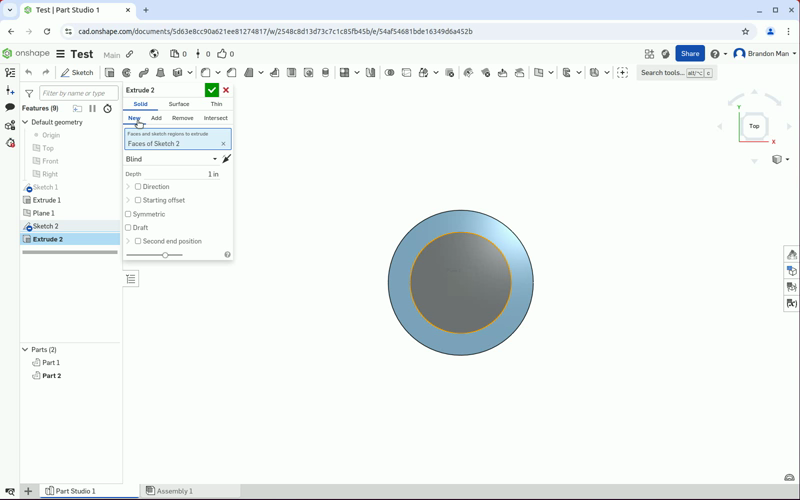
key(tab, 4)
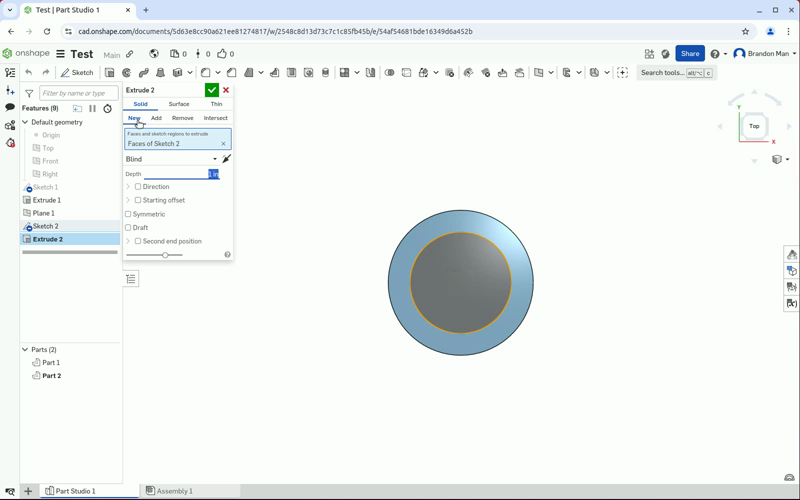
text(11.554)
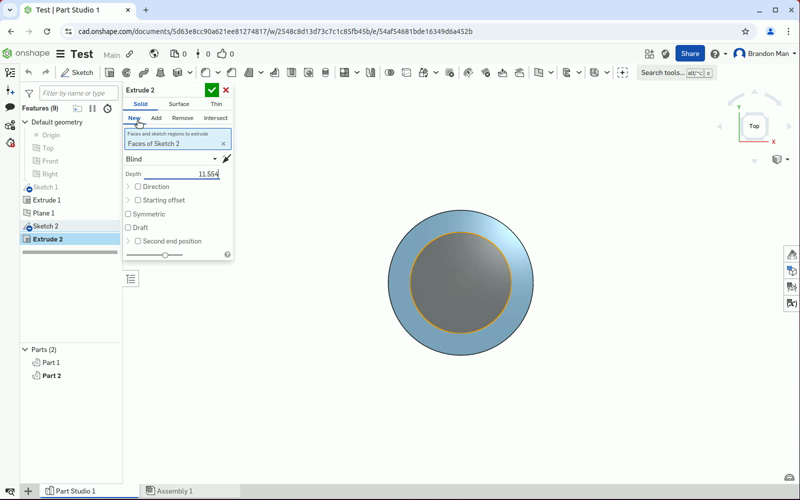
key(enter)
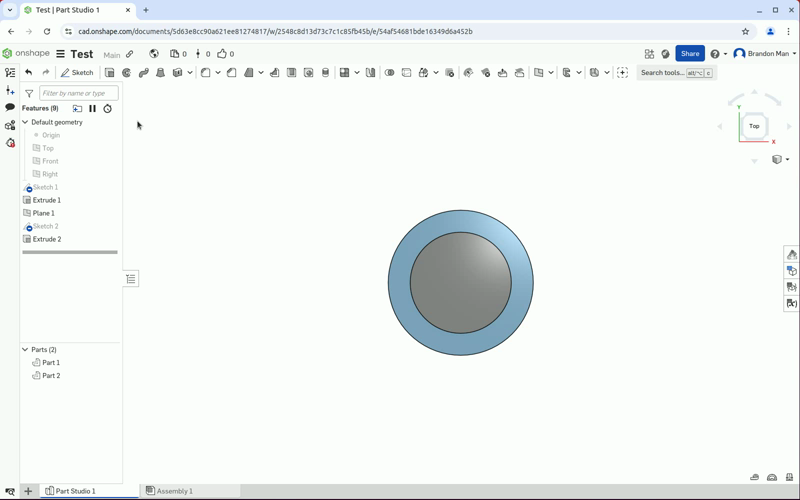
key(shift+h)
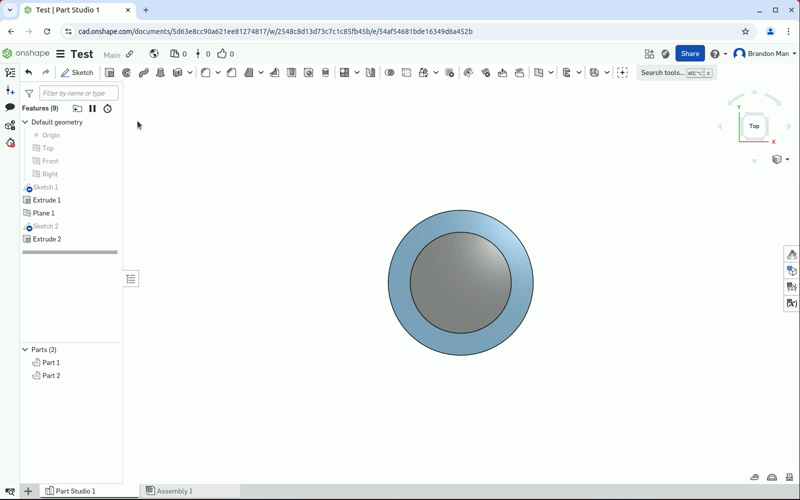
key(shift+h)
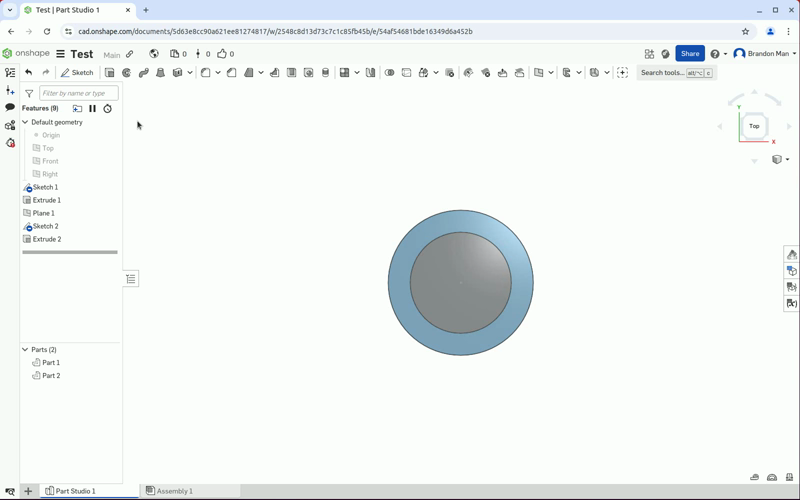
key(shift+7)
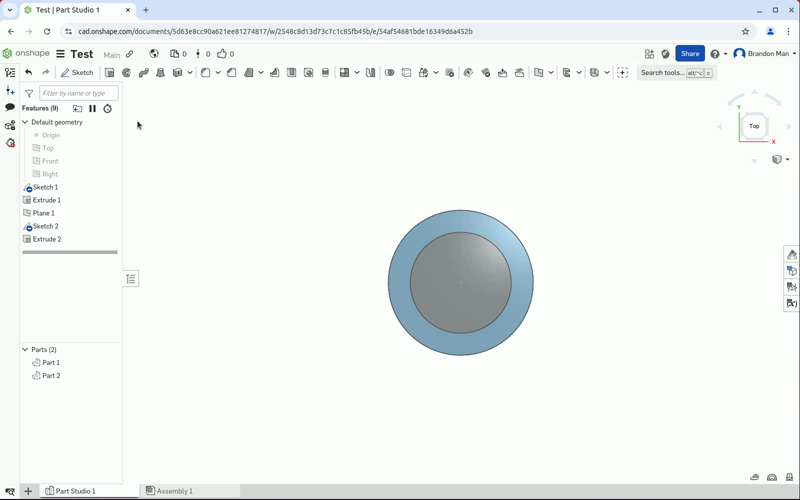
key(up, 3)
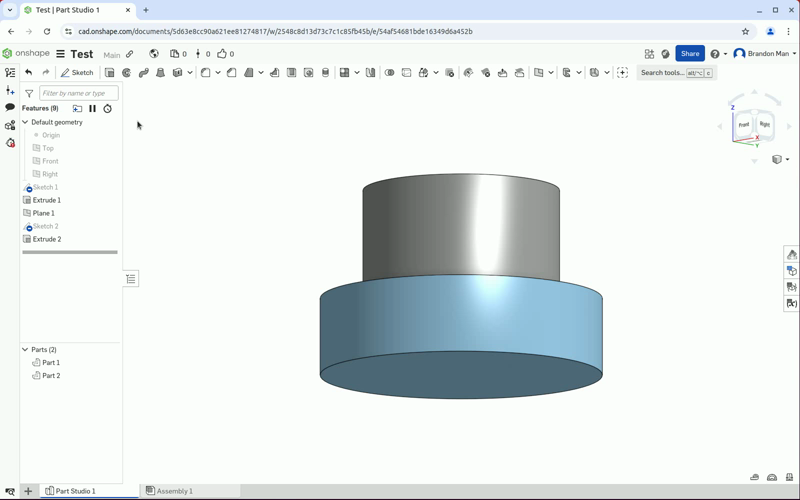
key(left, 3)
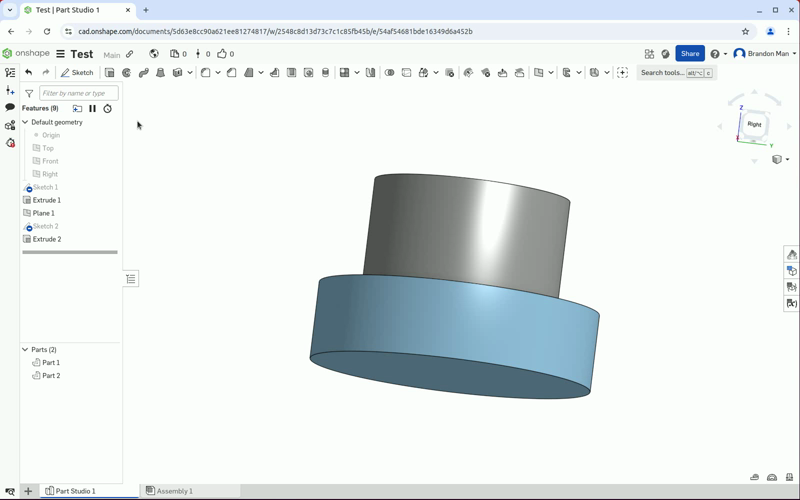
key(right, 3)
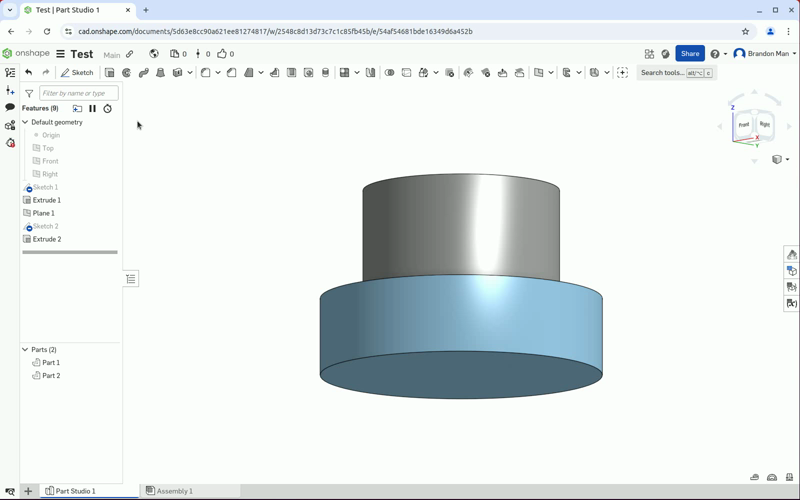
key(down, 3)
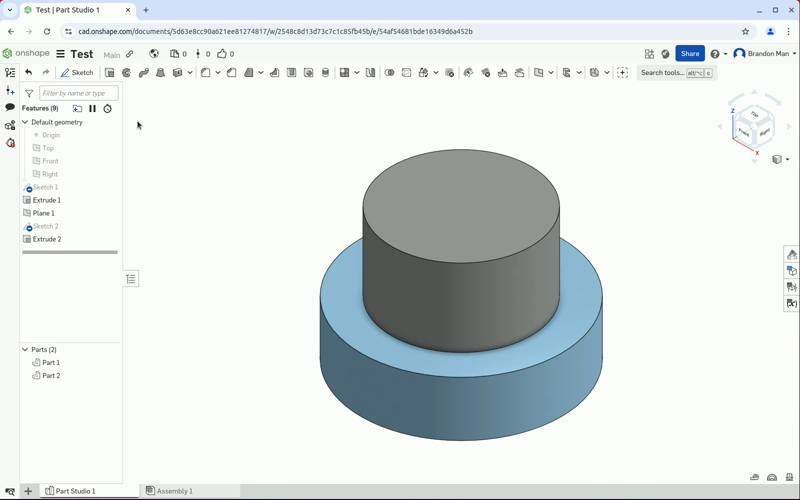
mouse_move(73, 189)
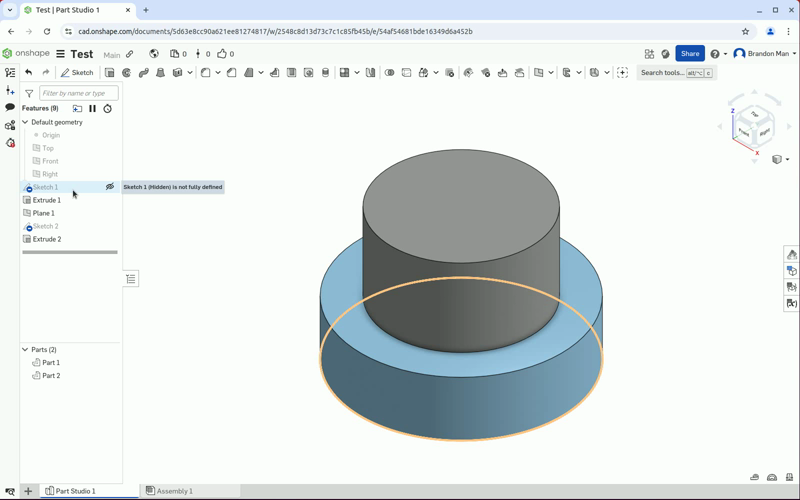
click(73, 189)